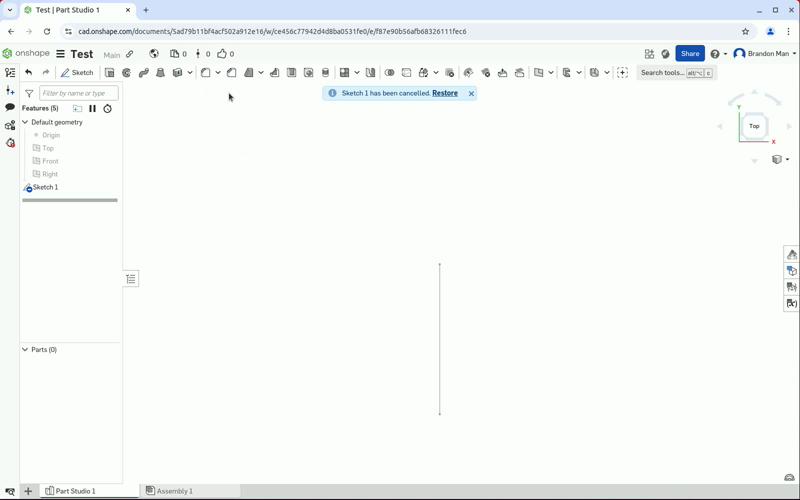
key(shift+h)
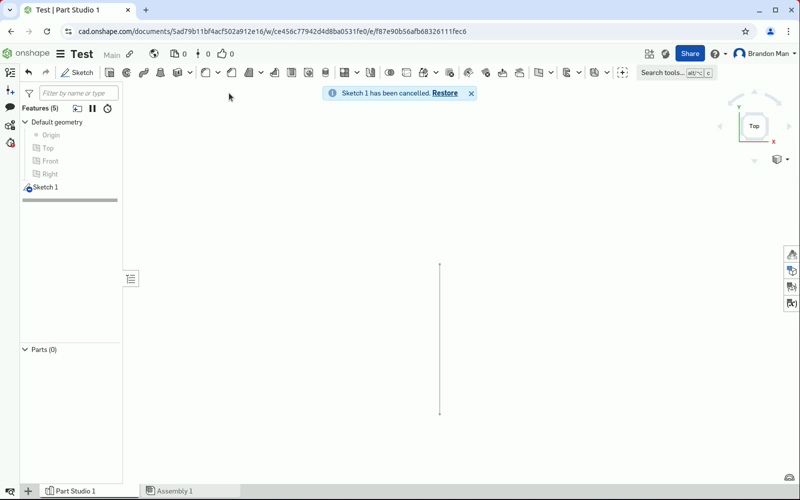
key(shift+s)
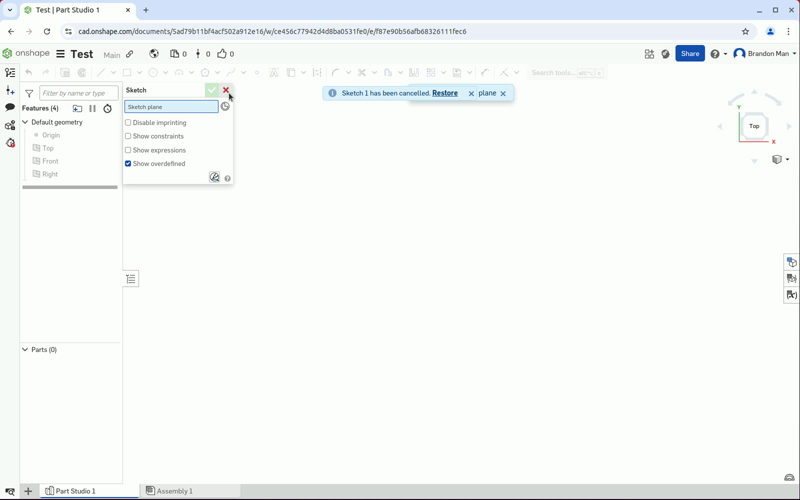
mouse_move(73, 150)
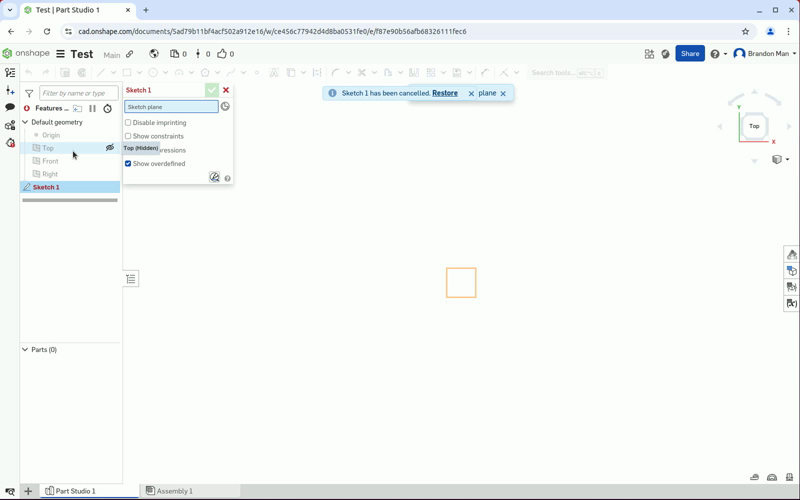
click(73, 150)
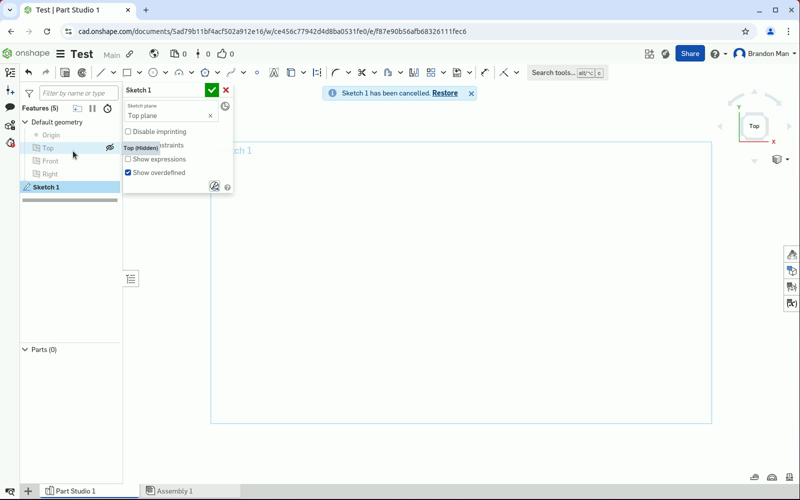
mouse_move(73, 352)
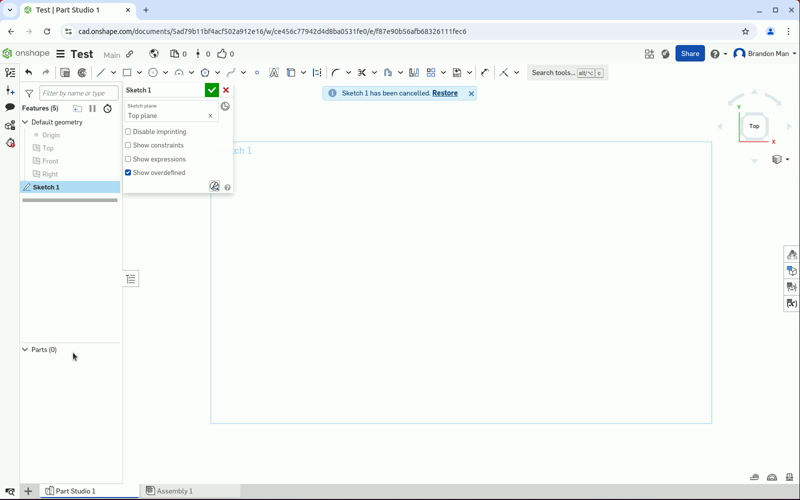
key(y)
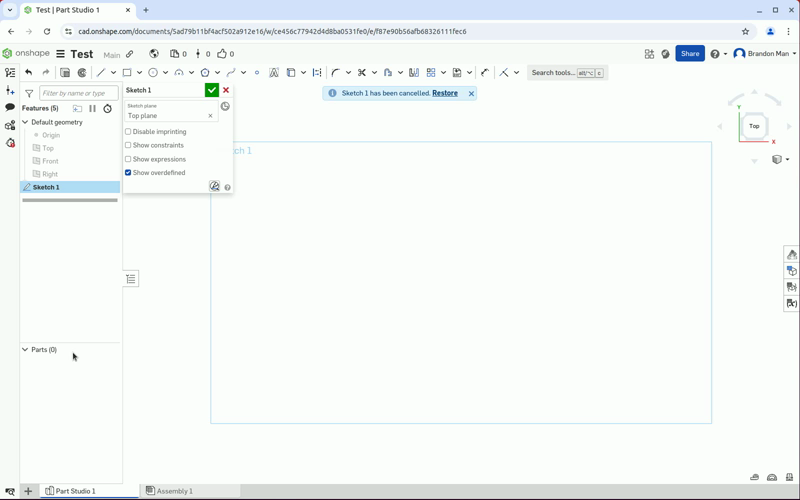
key(c)
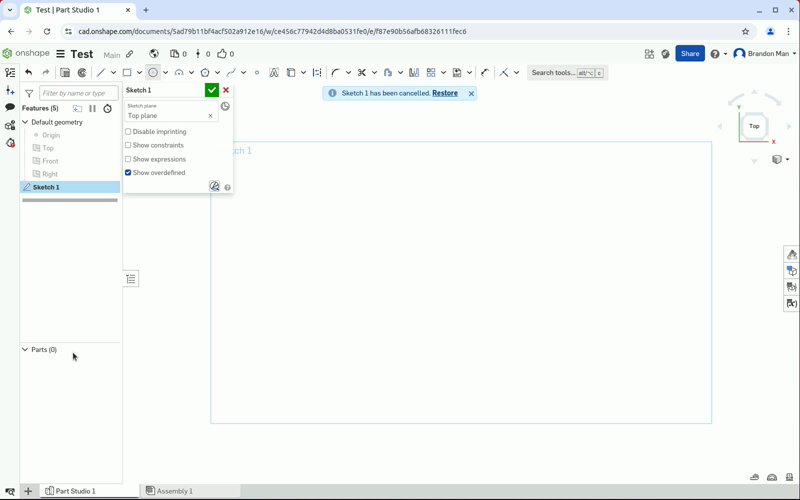
key_down(shift)
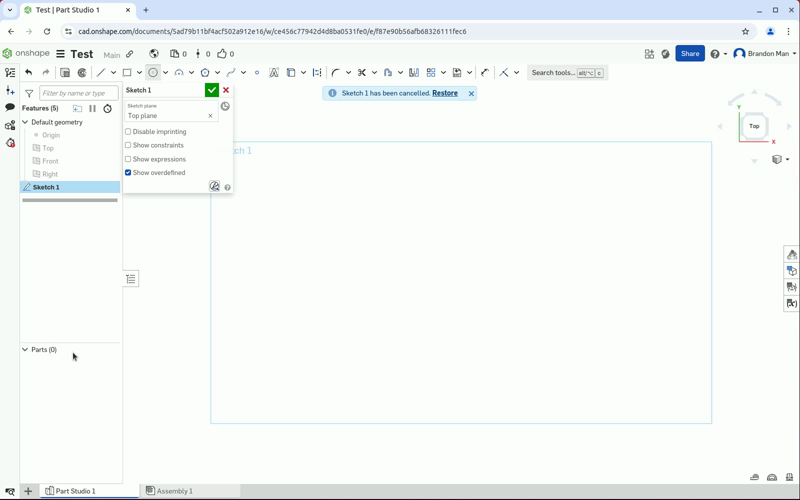
mouse_move(461, 282)
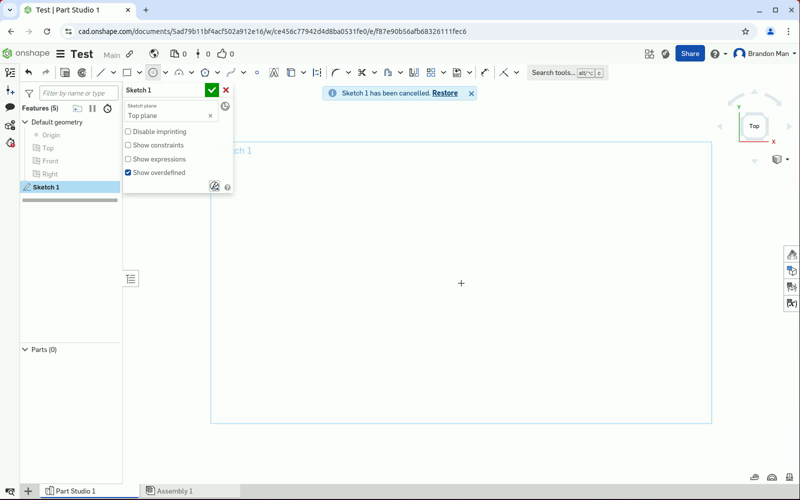
click(461, 282)
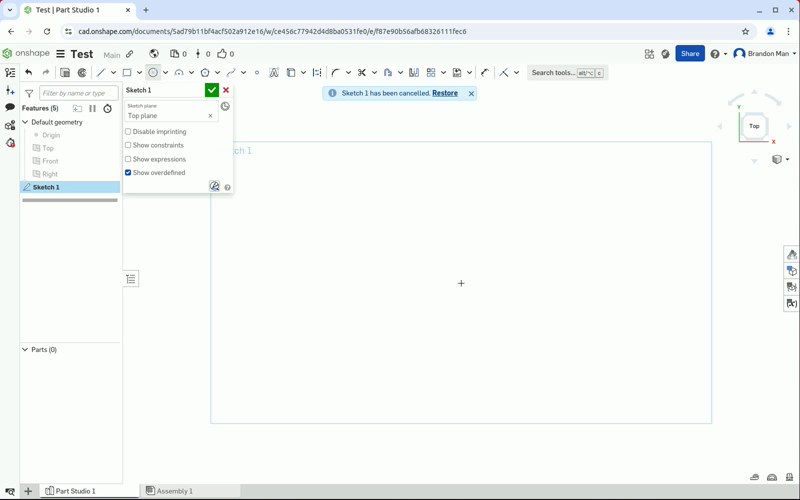
key_up(shift)
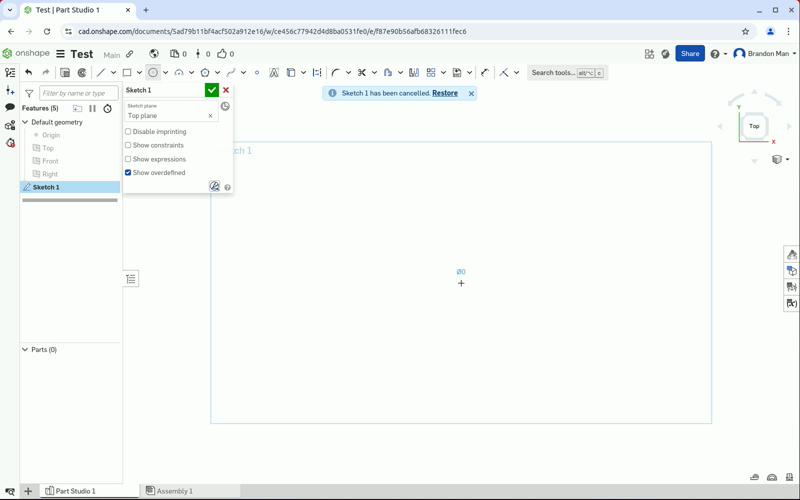
mouse_move(572, 282)
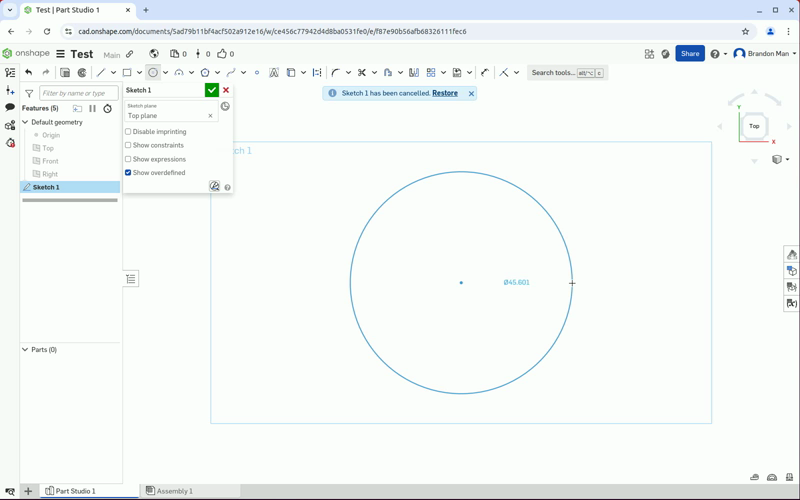
click(572, 282)
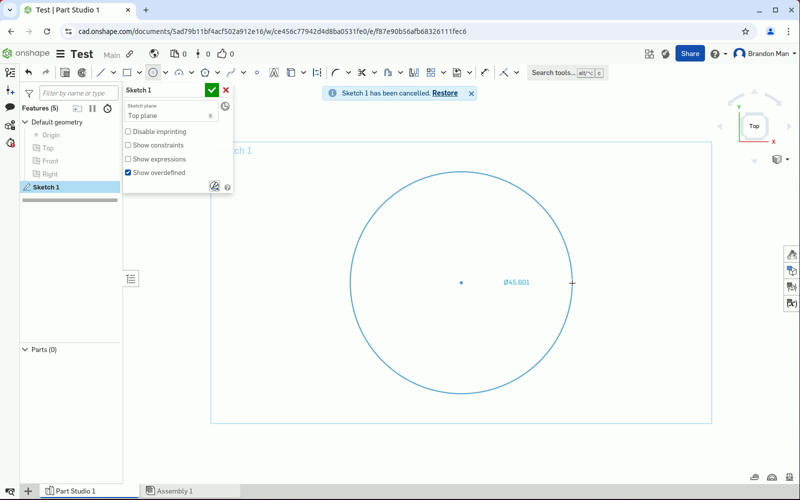
key(esc)
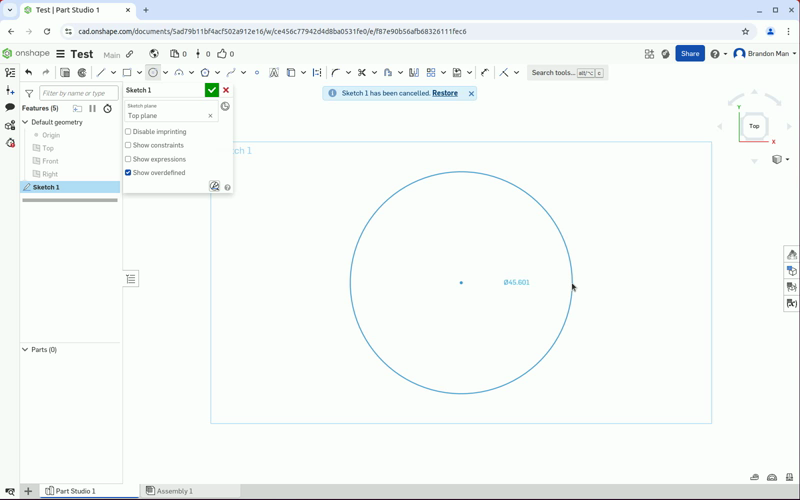
mouse_move(492, 204)
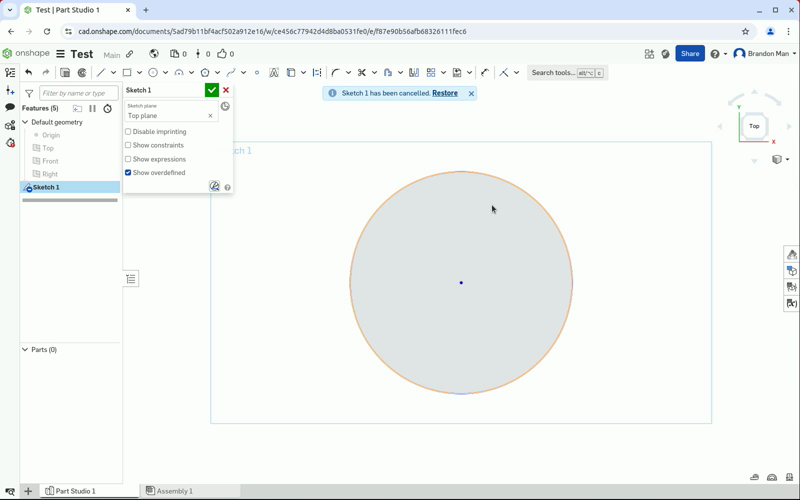
click(492, 204)
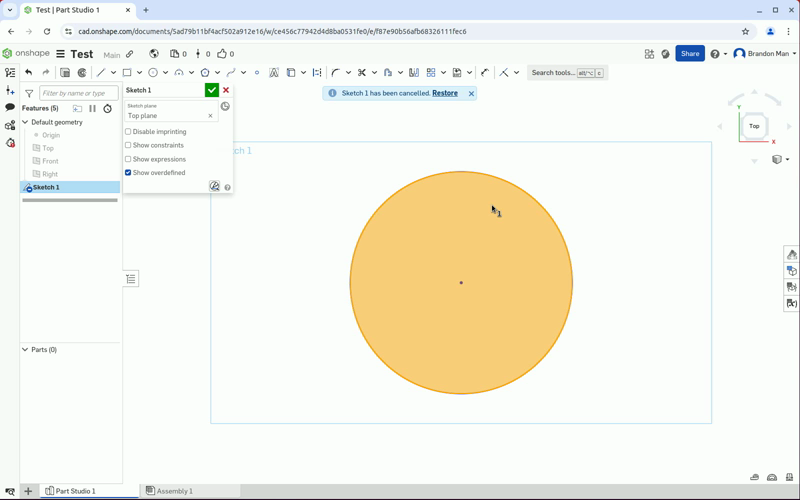
mouse_move(73, 352)
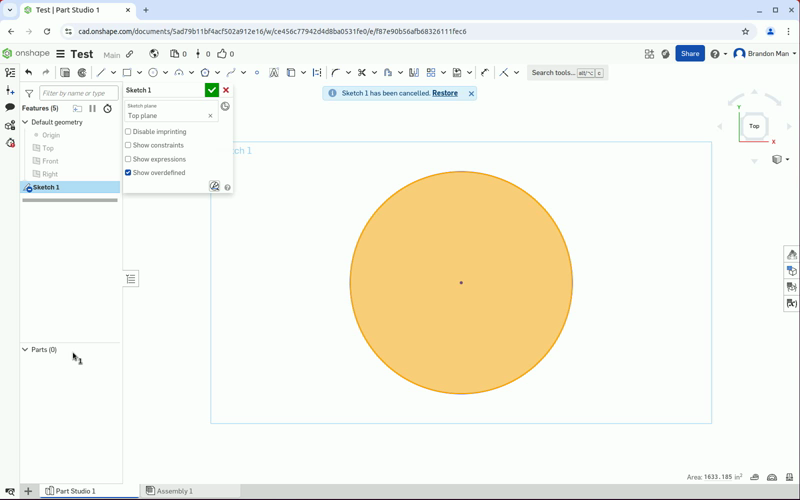
key(shift+y)
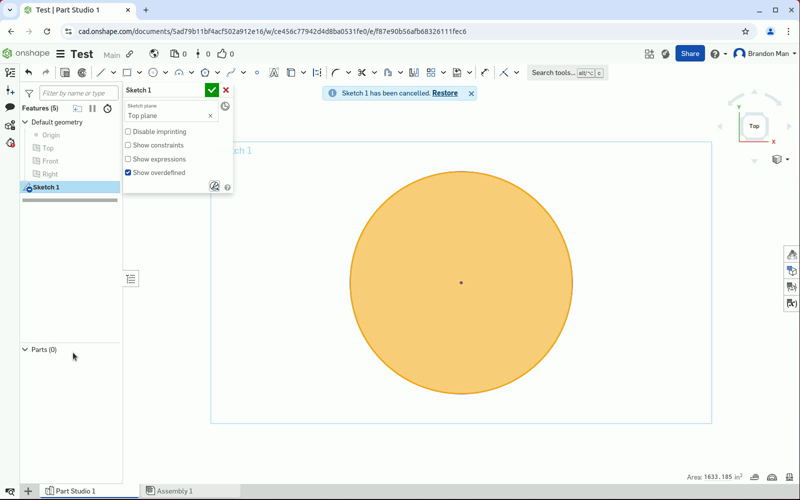
key(shift+e)
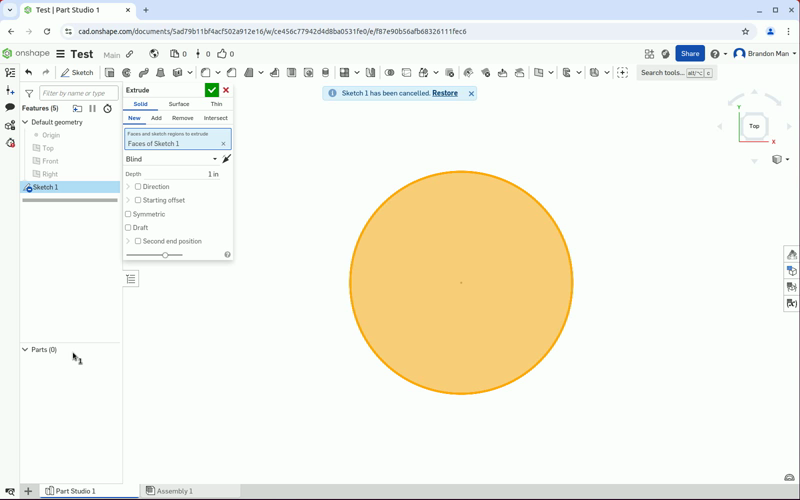
mouse_move(143, 106)
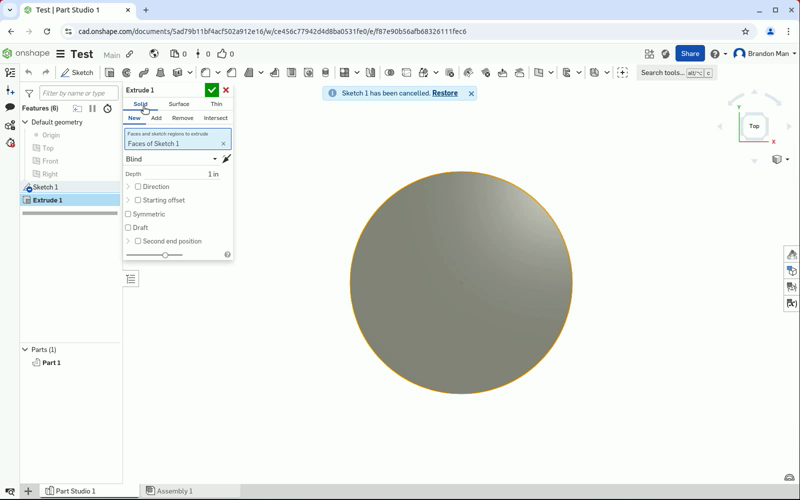
click(143, 106)
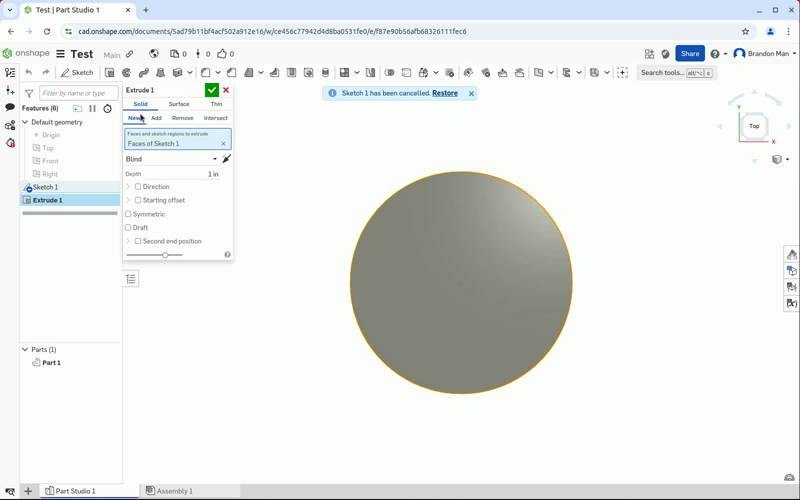
mouse_move(137, 120)
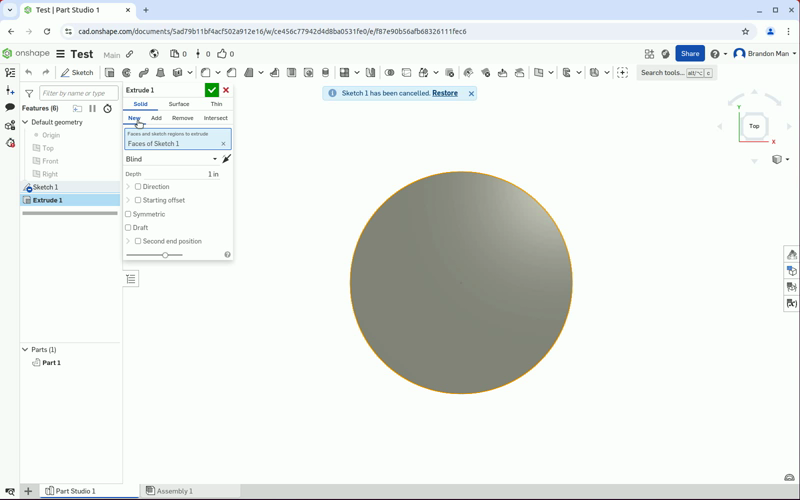
click(137, 120)
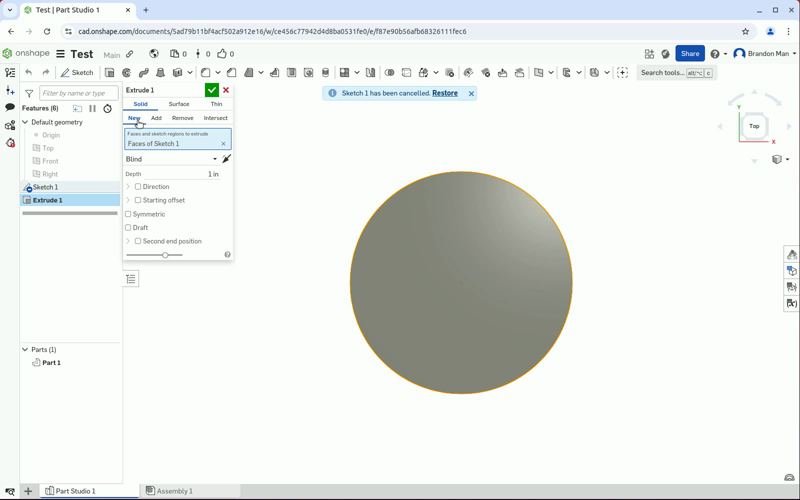
key(tab, 4)
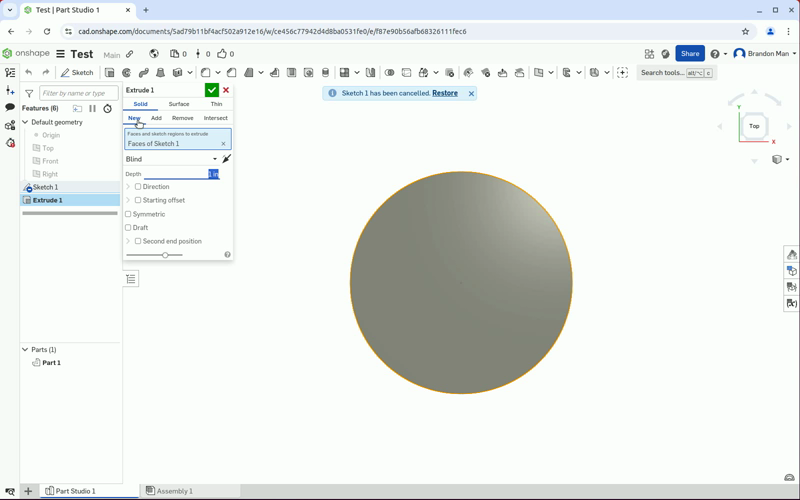
text(4.092)
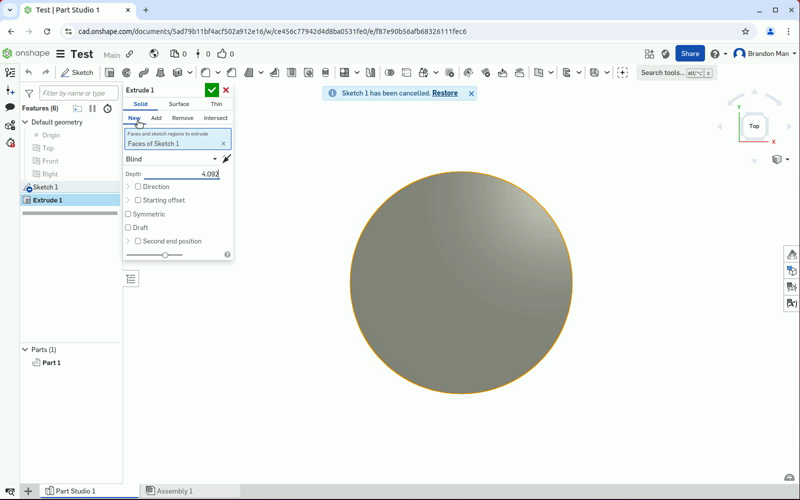
key(enter)
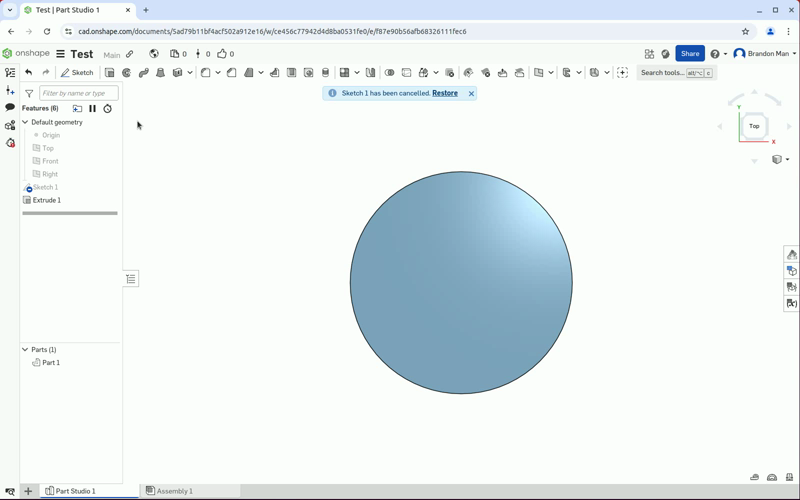
key(shift+h)
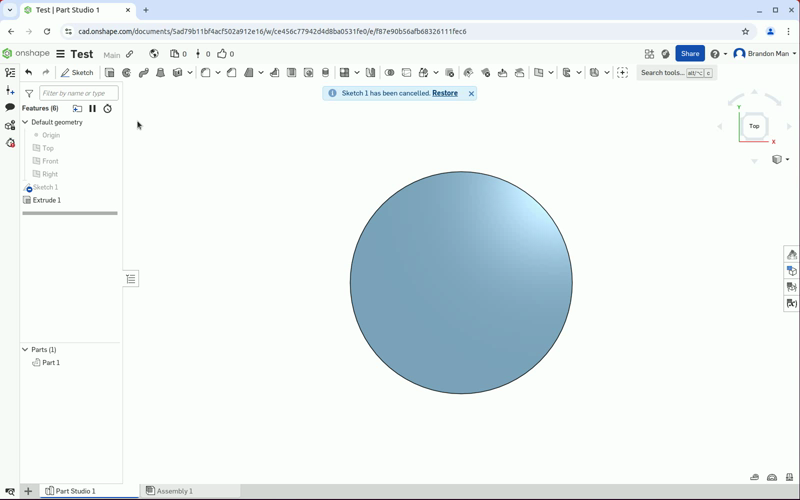
key(shift+h)
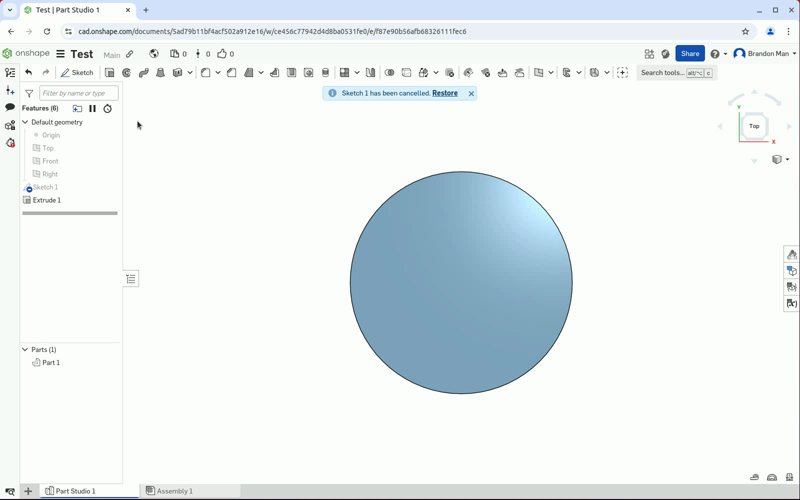
mouse_move(73, 189)
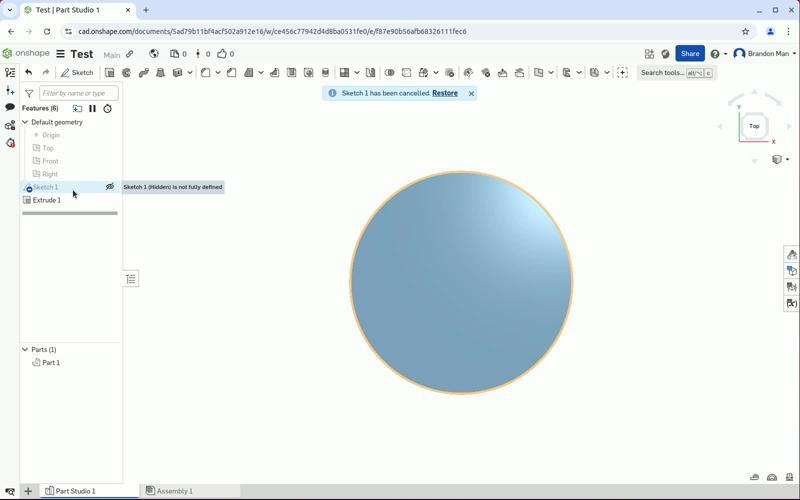
click(73, 189)
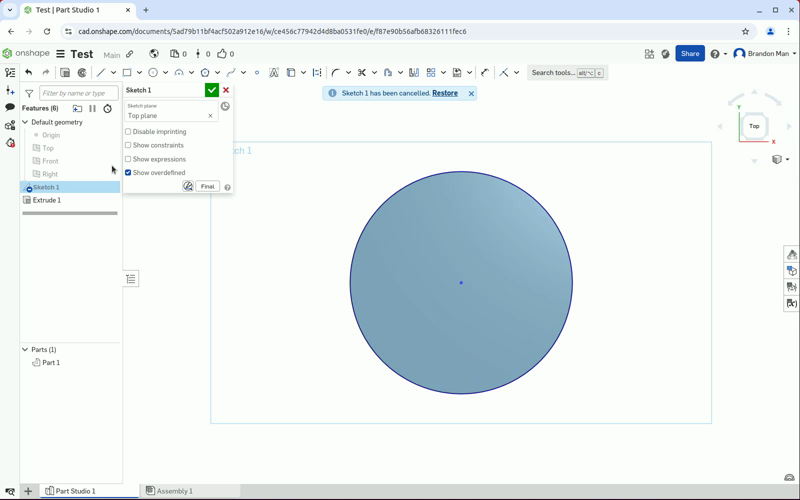
mouse_move(229, 92)
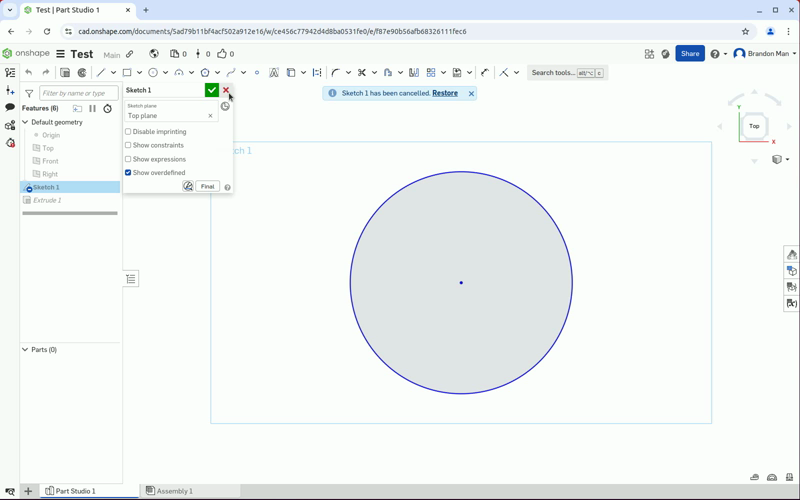
click(229, 92)
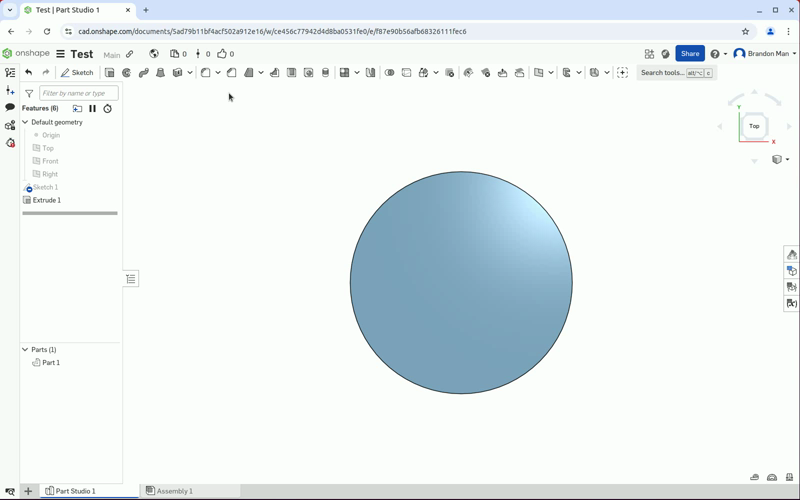
mouse_move(541, 75)
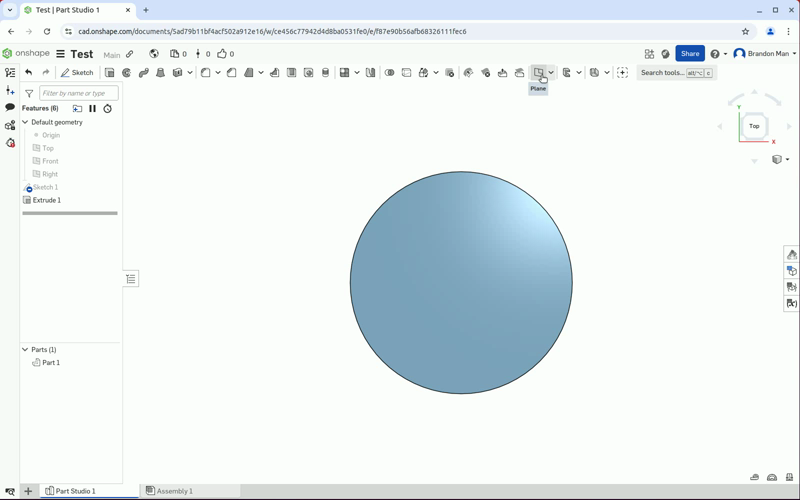
click(541, 75)
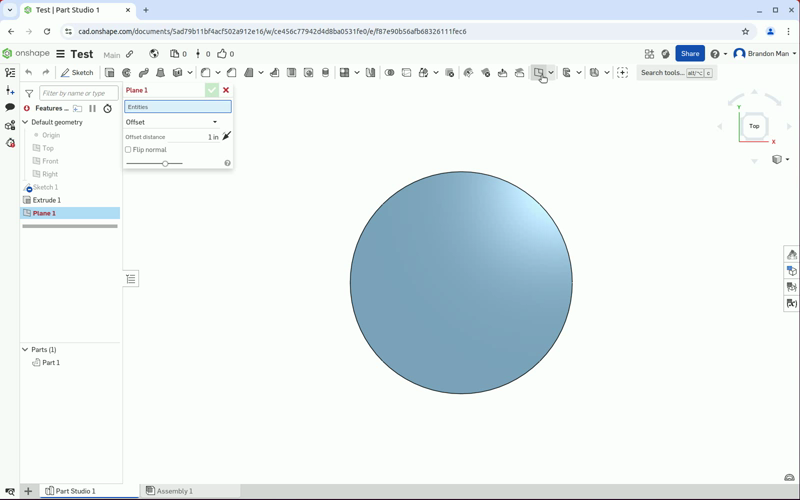
mouse_move(73, 150)
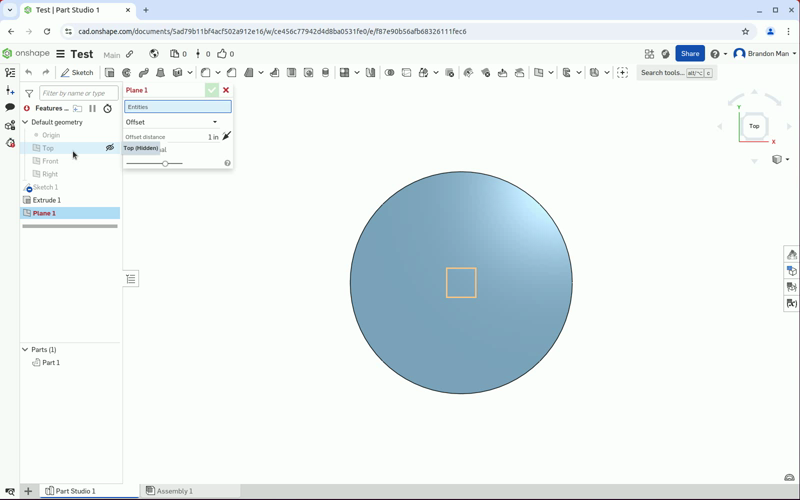
click(73, 150)
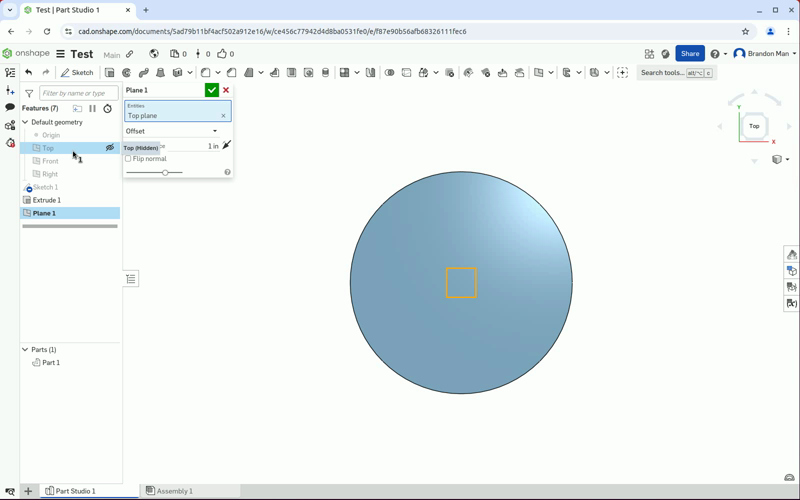
key(tab, 2)
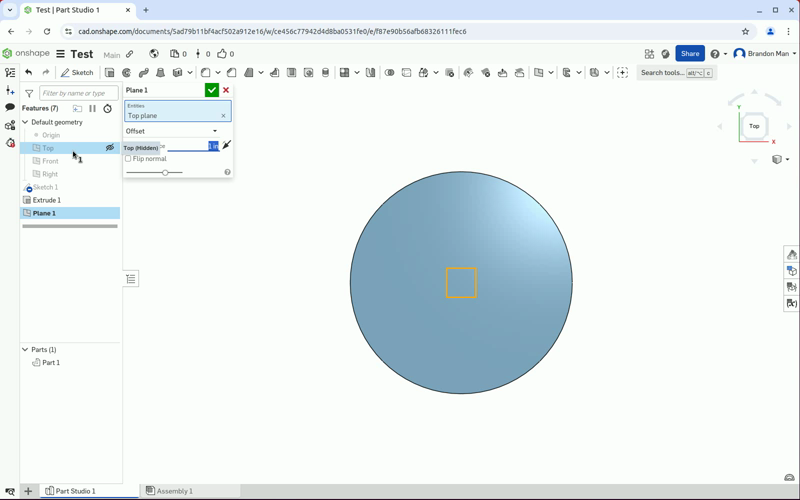
text(4.098)
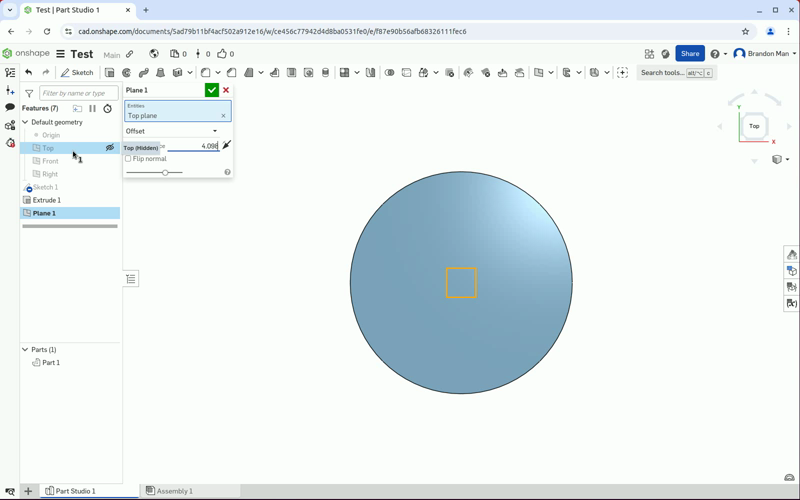
key(enter, 2)
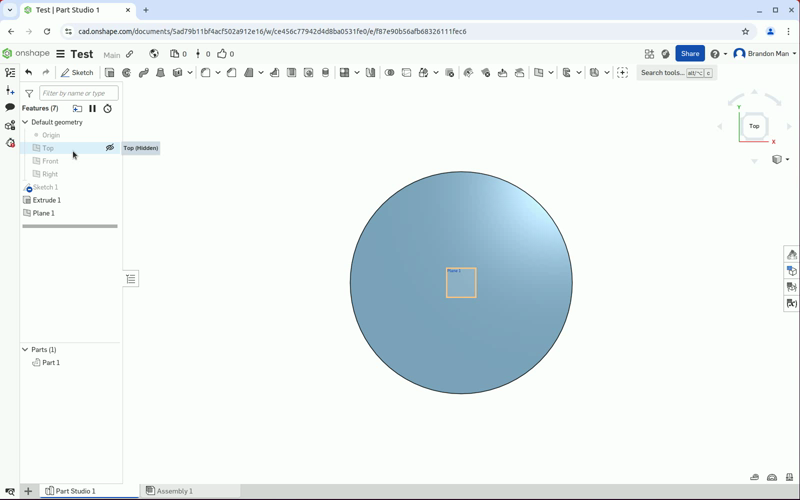
key(shift+s)
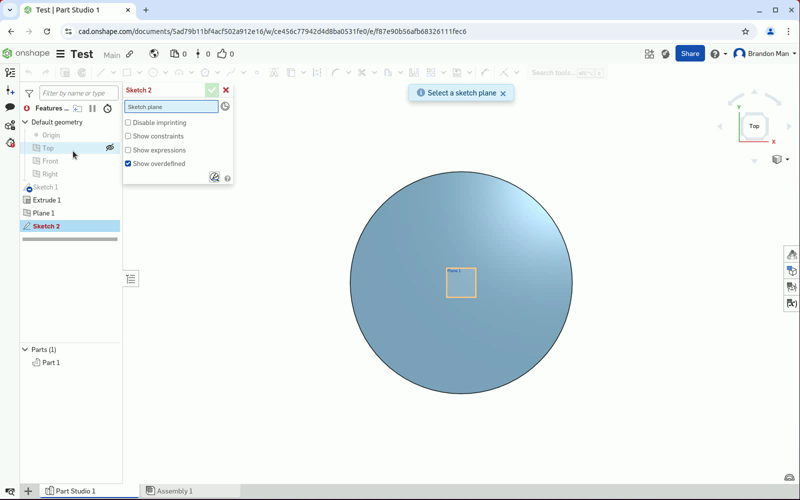
mouse_move(73, 215)
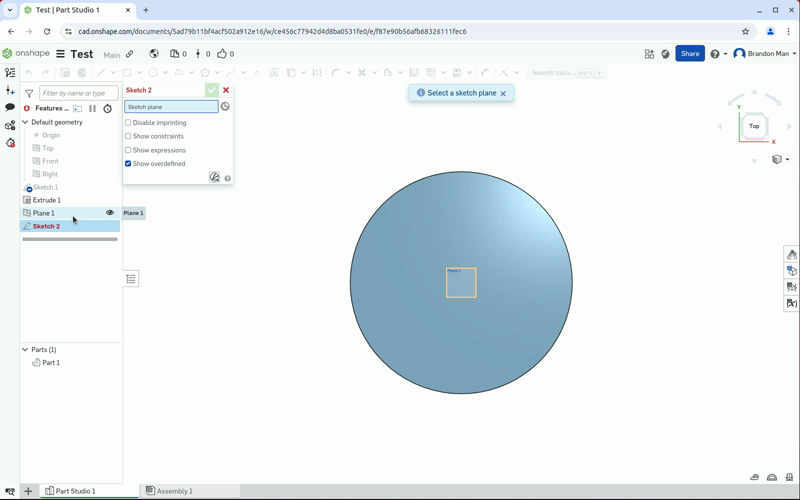
click(73, 215)
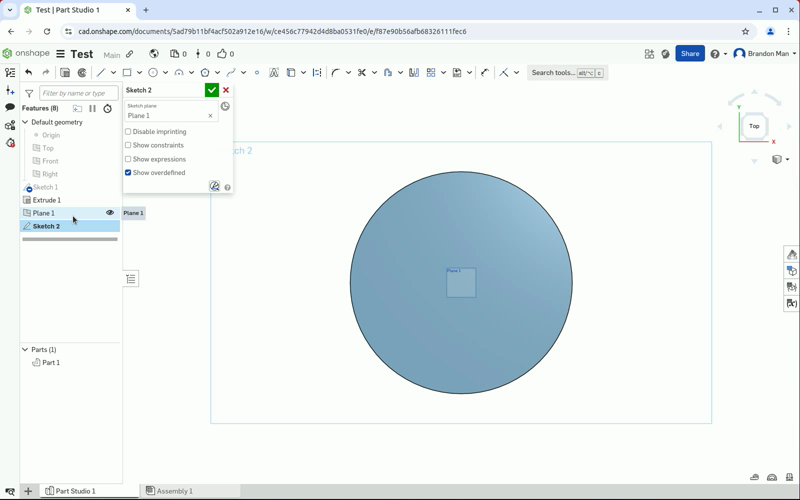
mouse_move(73, 352)
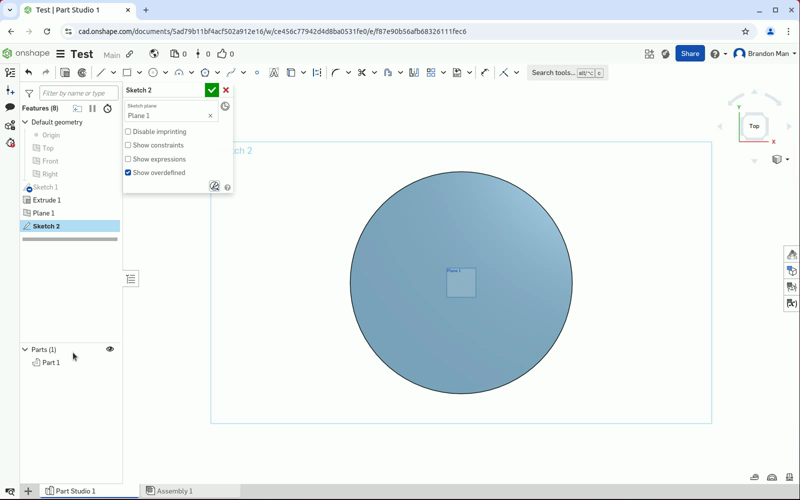
key(y)
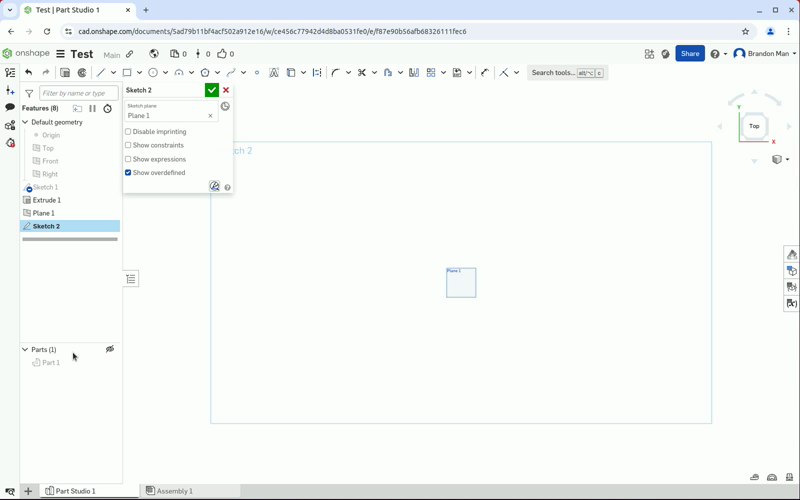
key(c)
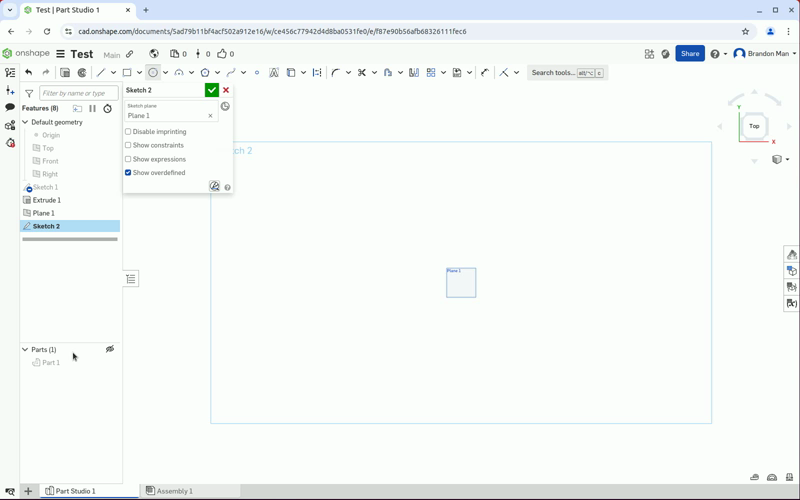
key_down(shift)
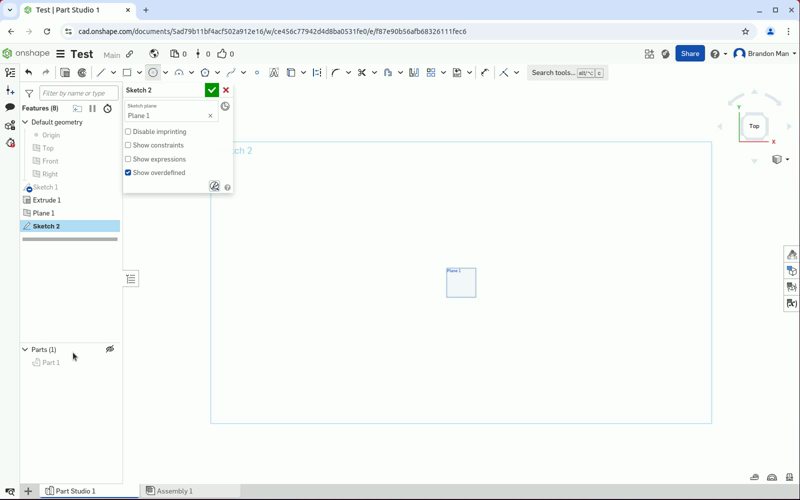
mouse_move(461, 282)
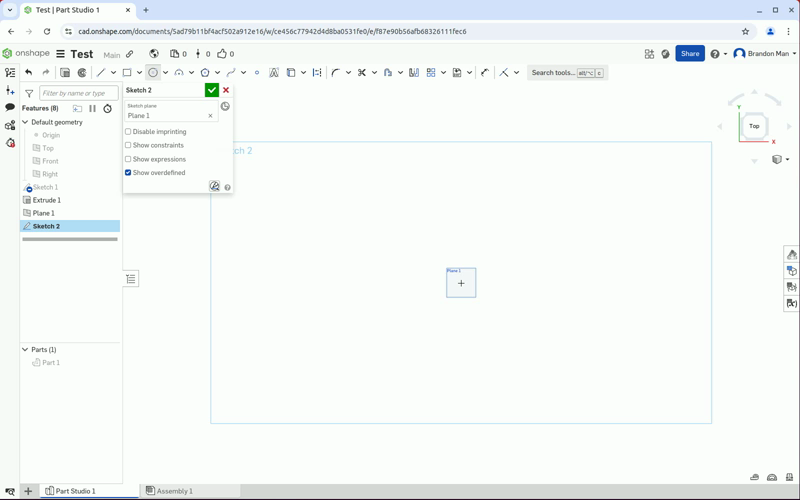
click(461, 282)
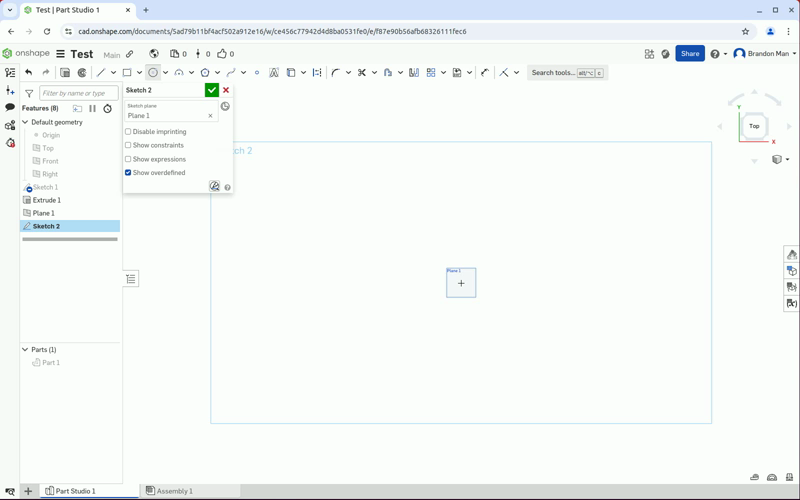
key_up(shift)
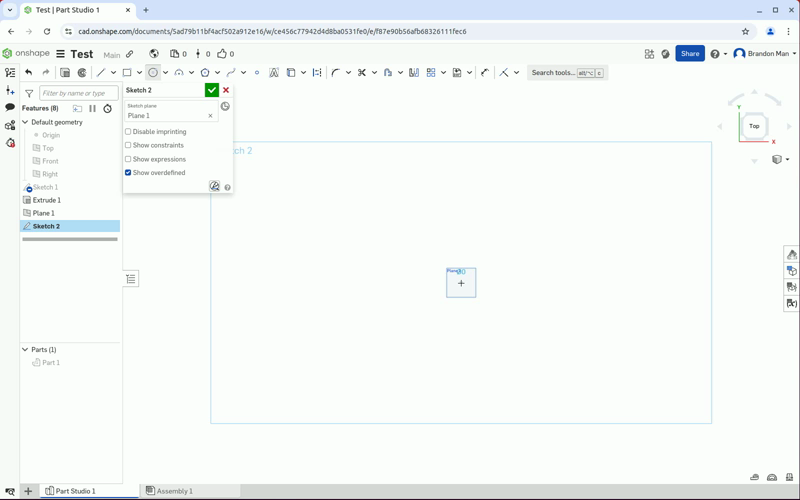
mouse_move(492, 282)
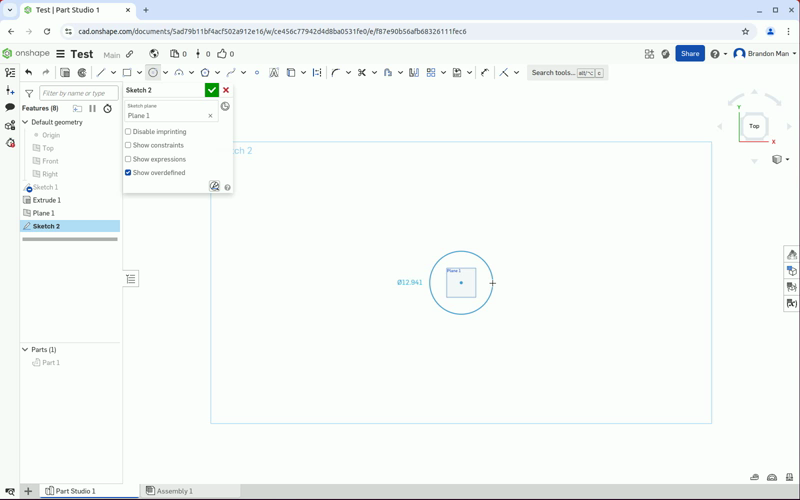
click(492, 282)
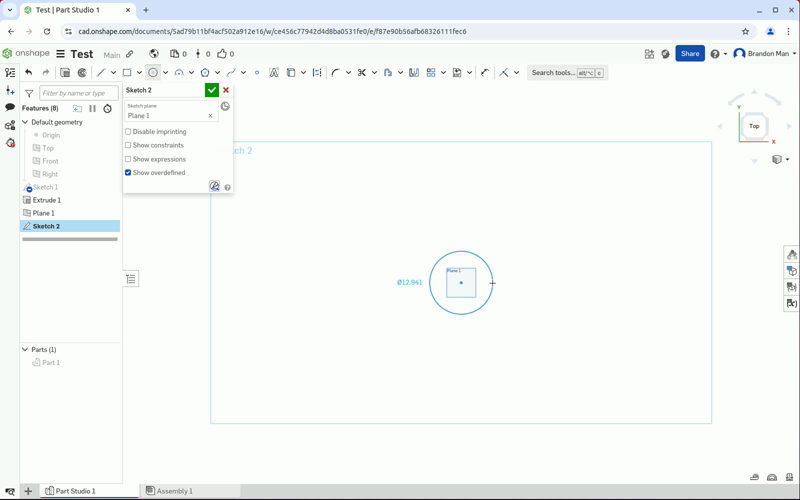
key(esc)
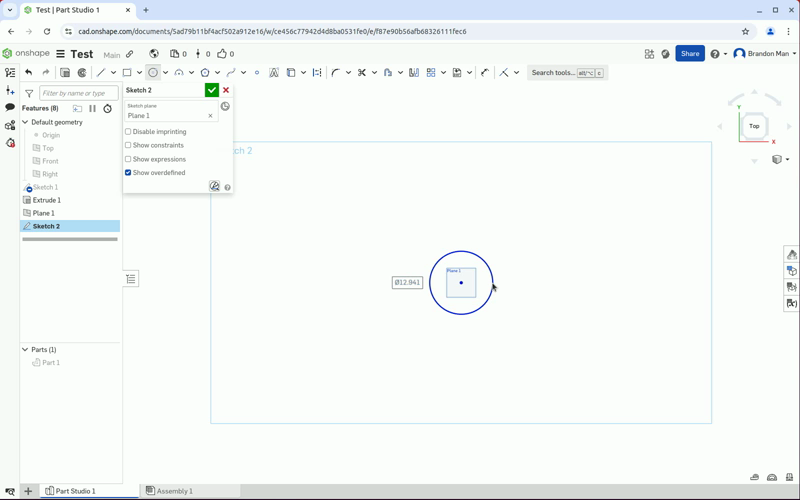
mouse_move(462, 275)
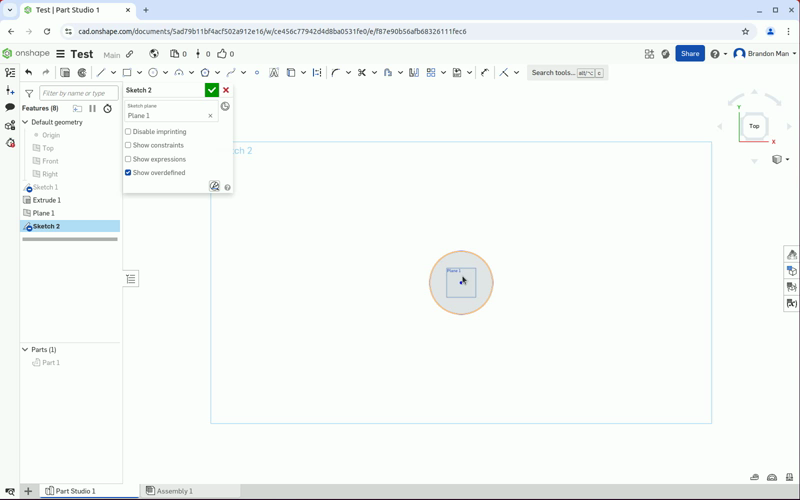
click(462, 275)
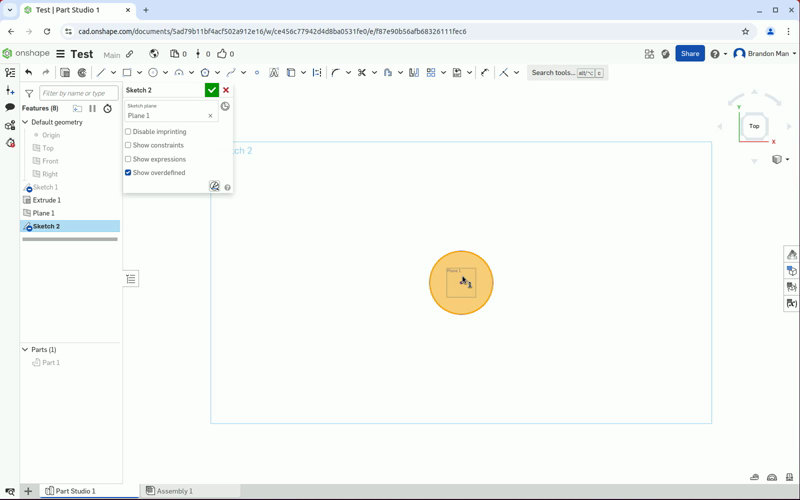
mouse_move(73, 352)
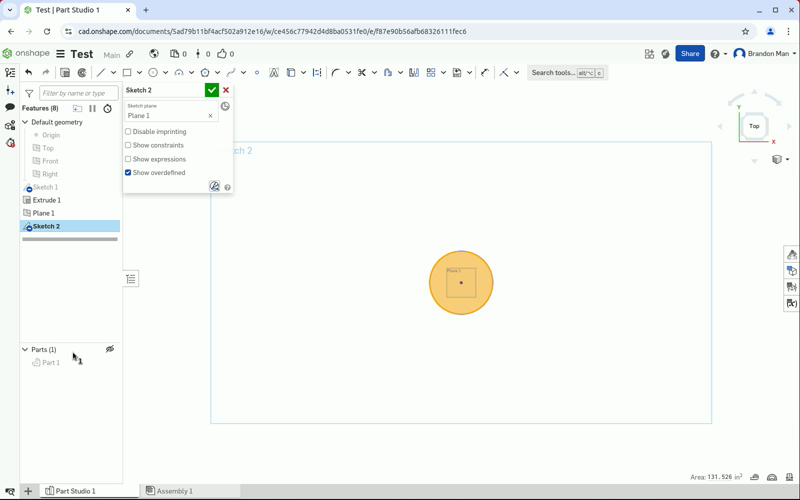
key(shift+y)
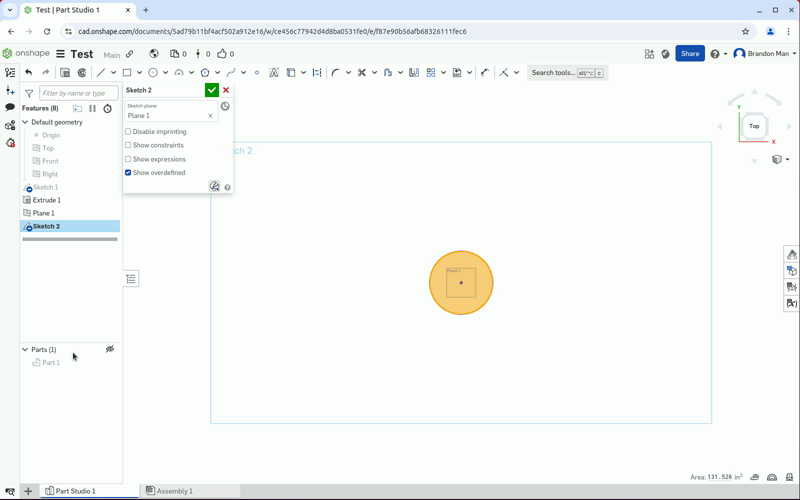
key(shift+e)
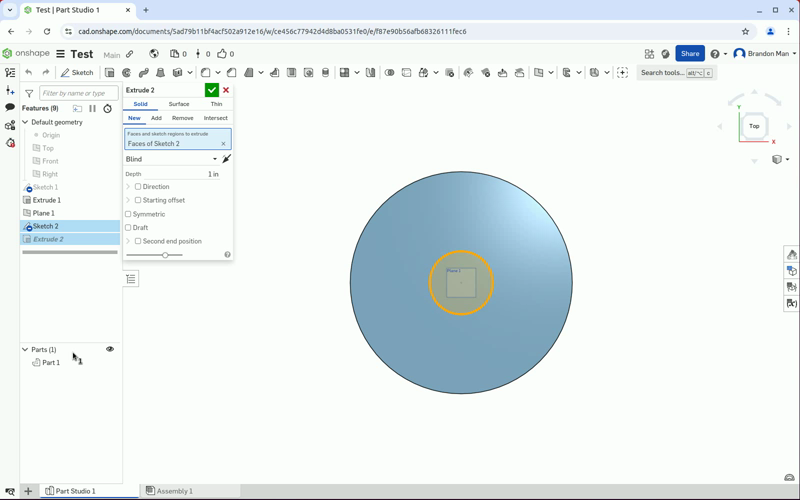
mouse_move(143, 106)
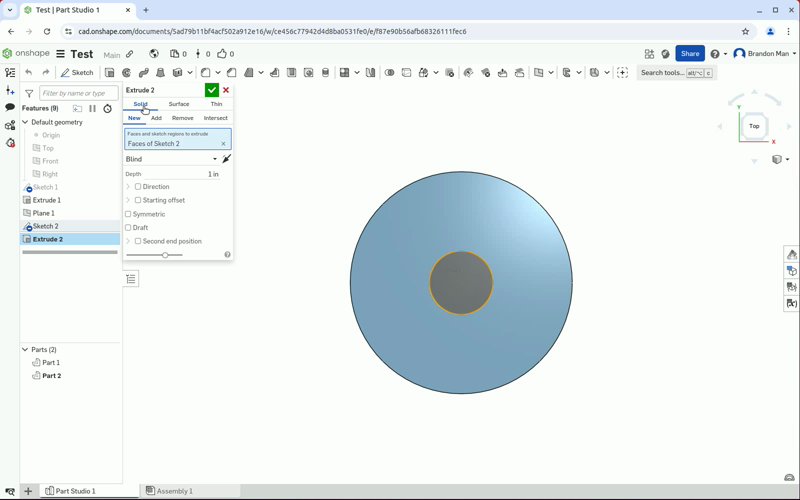
click(143, 106)
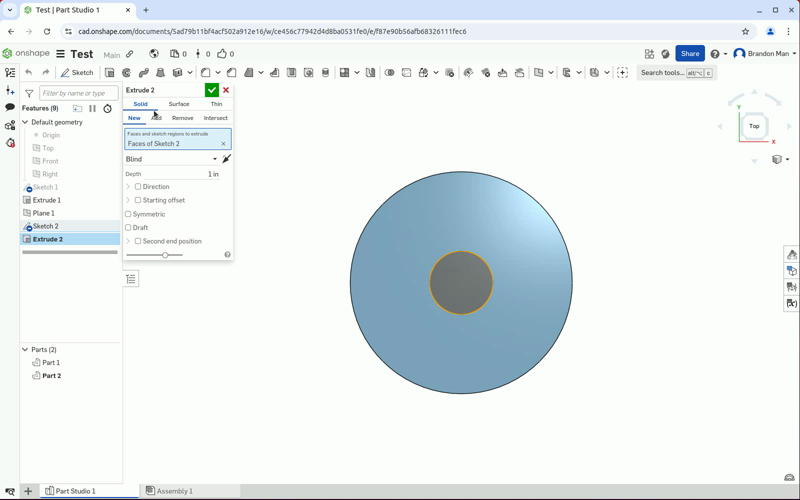
mouse_move(186, 120)
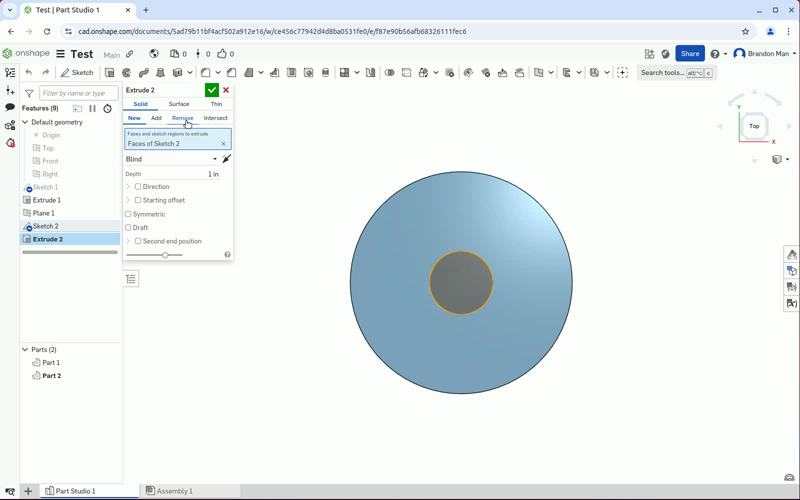
click(186, 120)
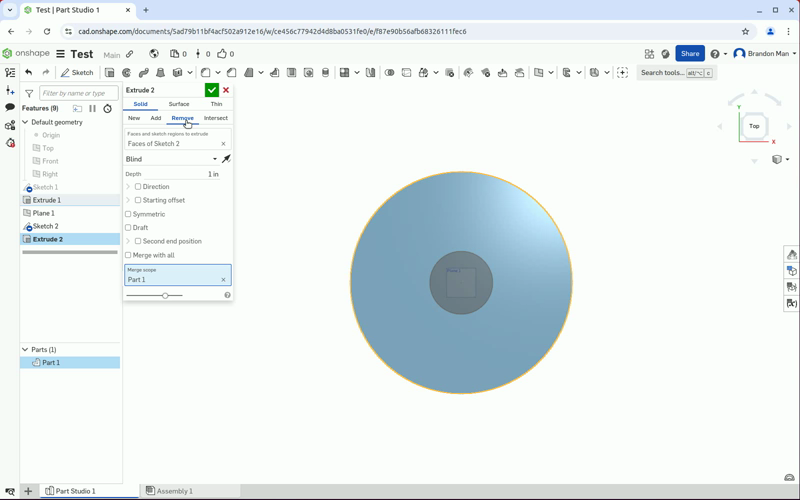
key(tab, 4)
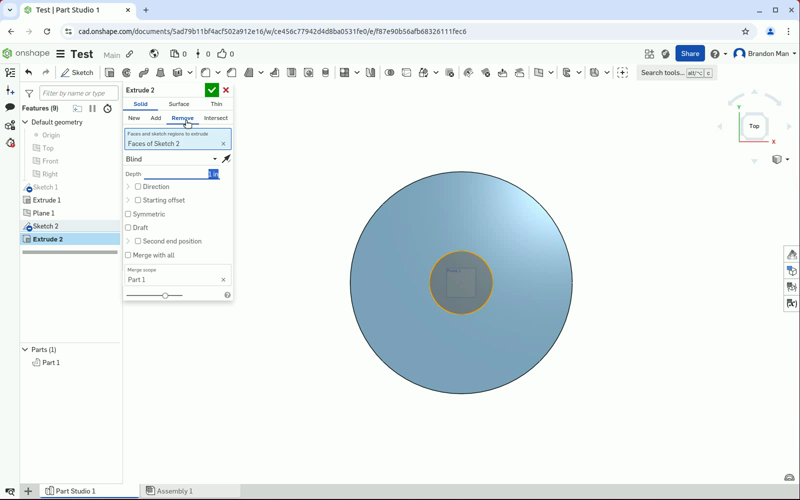
text(4.092)
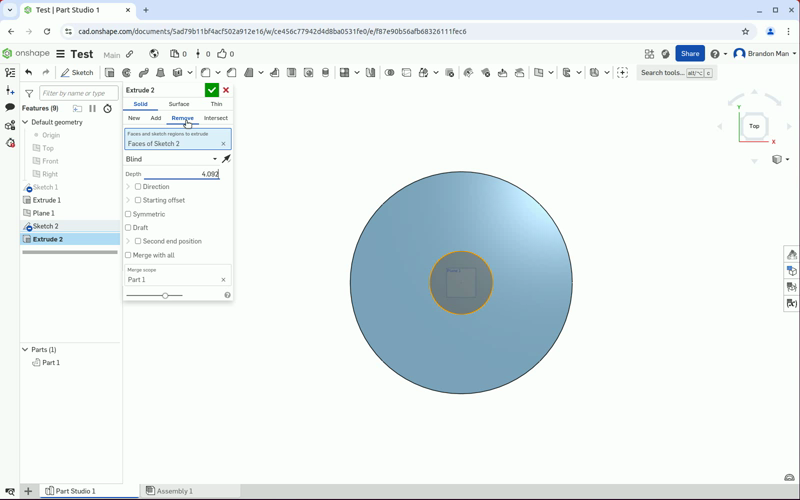
key(tab, 6)
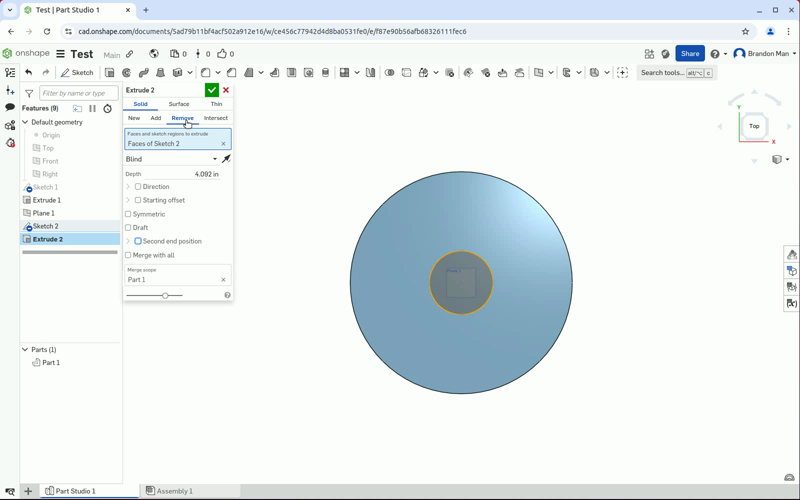
key(space)
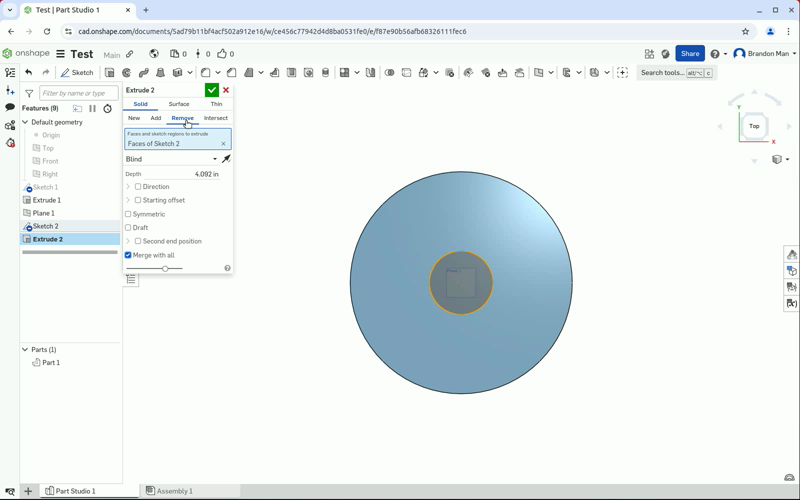
key(enter)
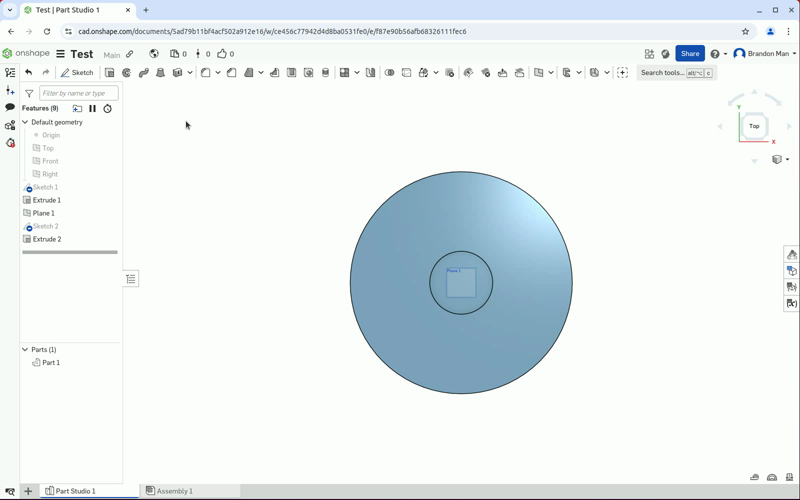
key(shift+h)
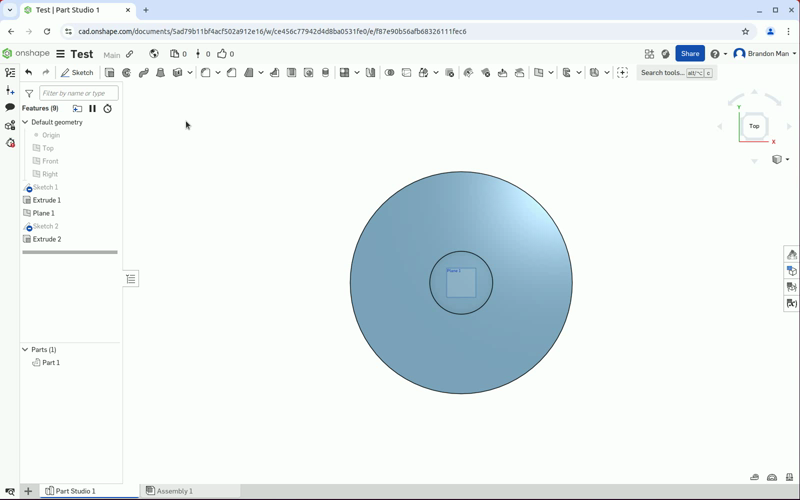
key(shift+h)
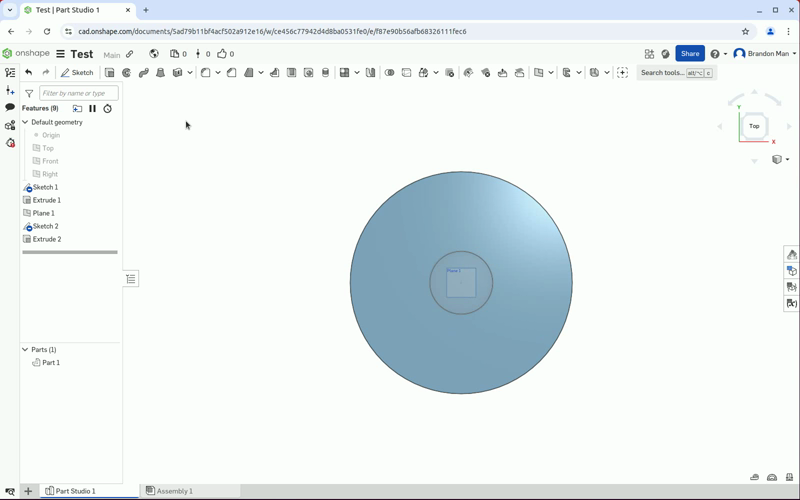
key(shift+7)
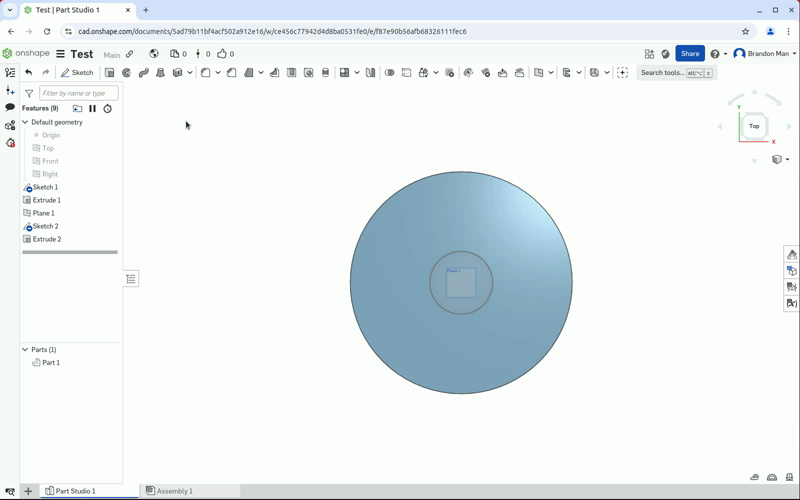
key(up, 3)
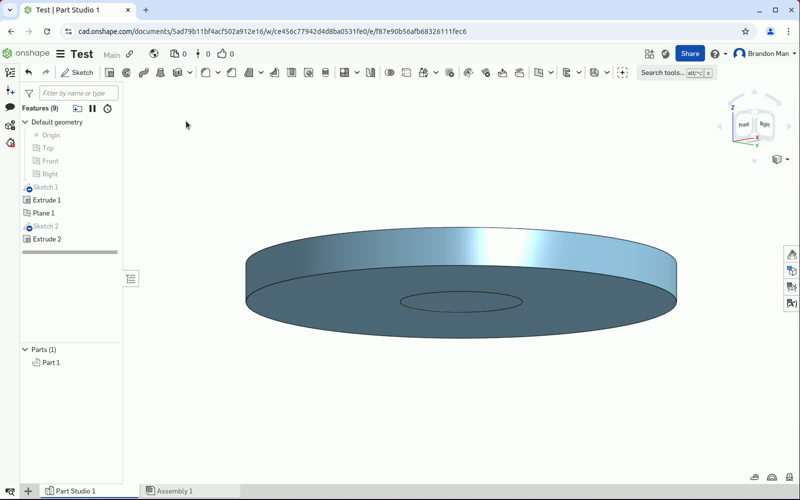
key(left, 3)
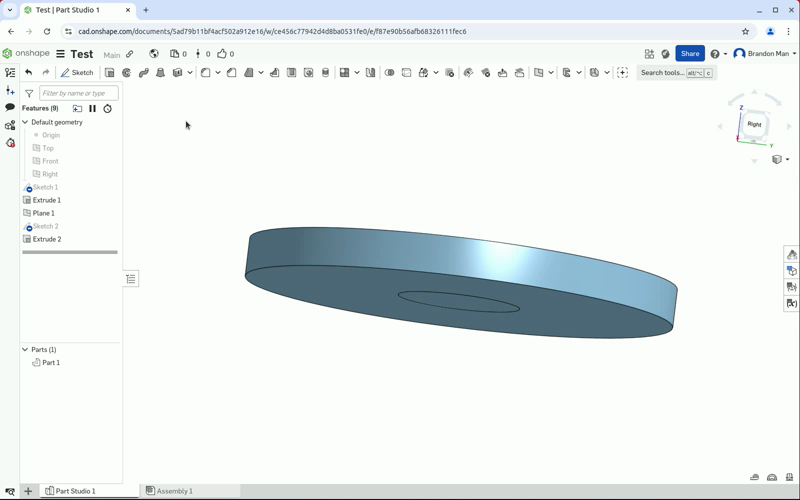
key(right, 3)
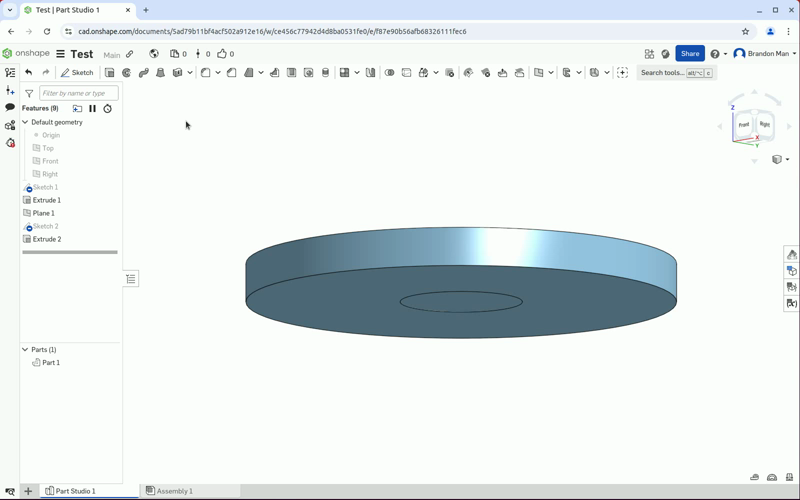
key(down, 3)
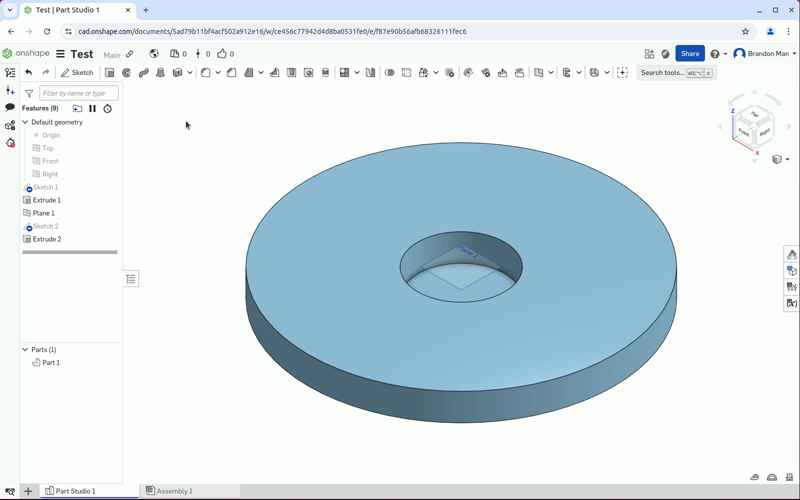
mouse_move(73, 189)
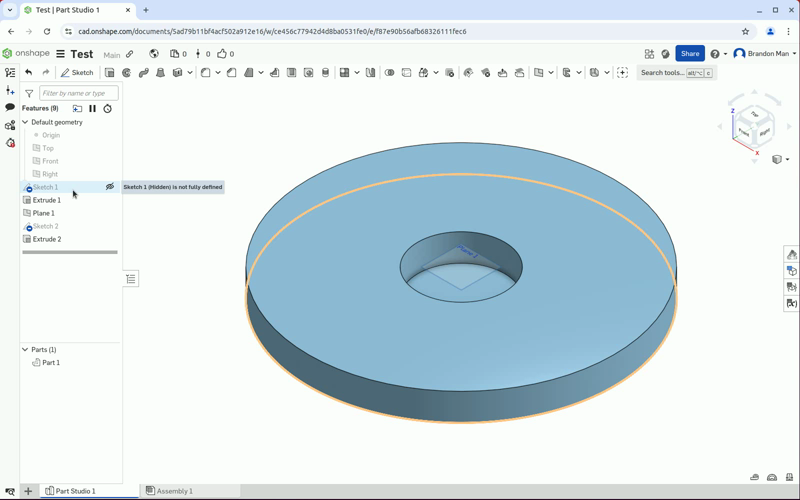
click(73, 189)